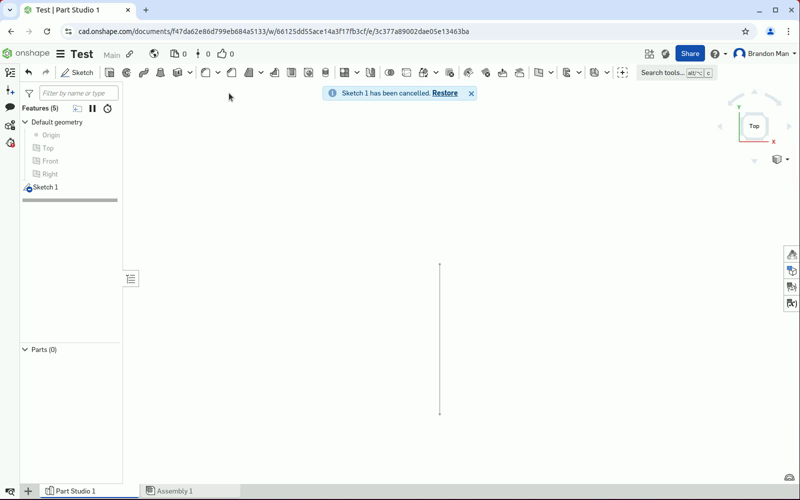
key(shift+h)
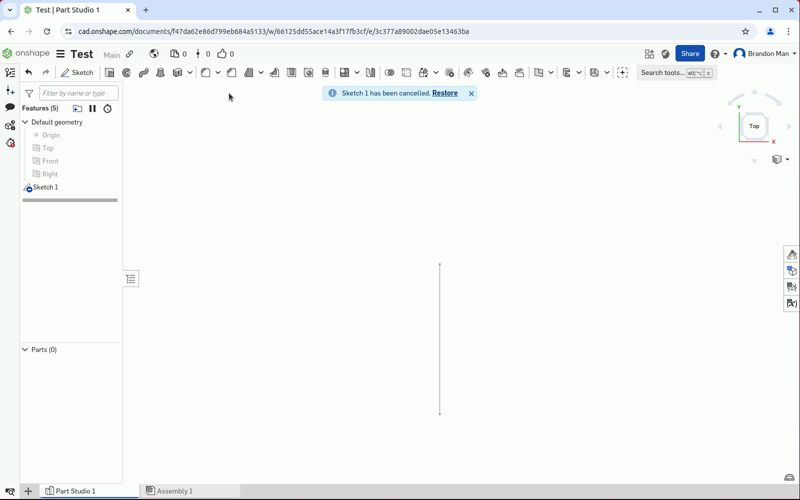
key(shift+s)
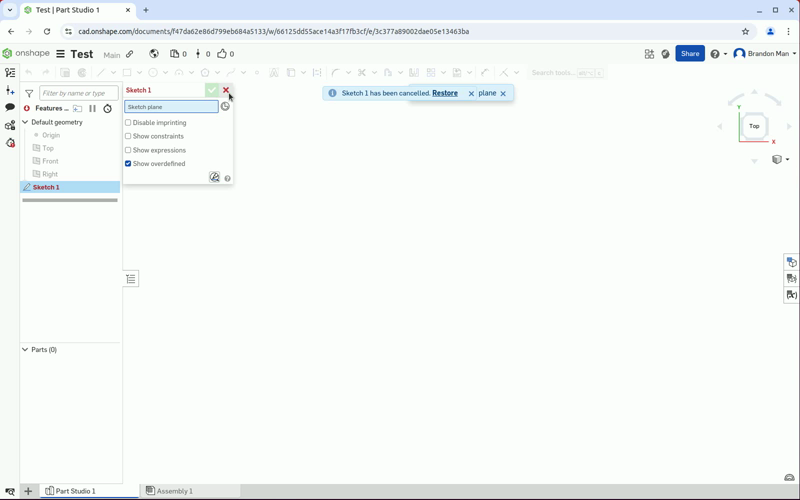
mouse_move(73, 150)
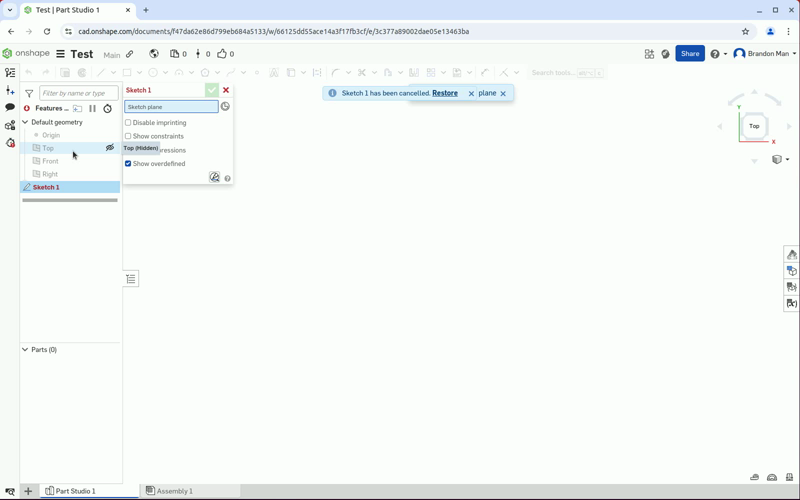
click(73, 150)
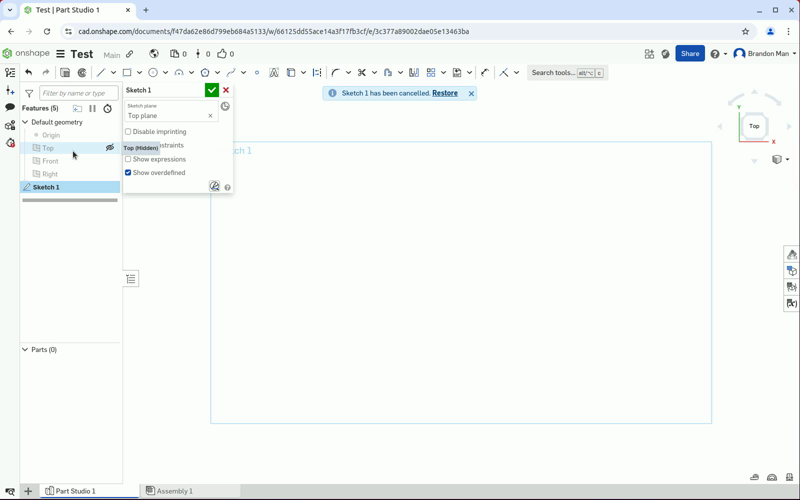
mouse_move(73, 352)
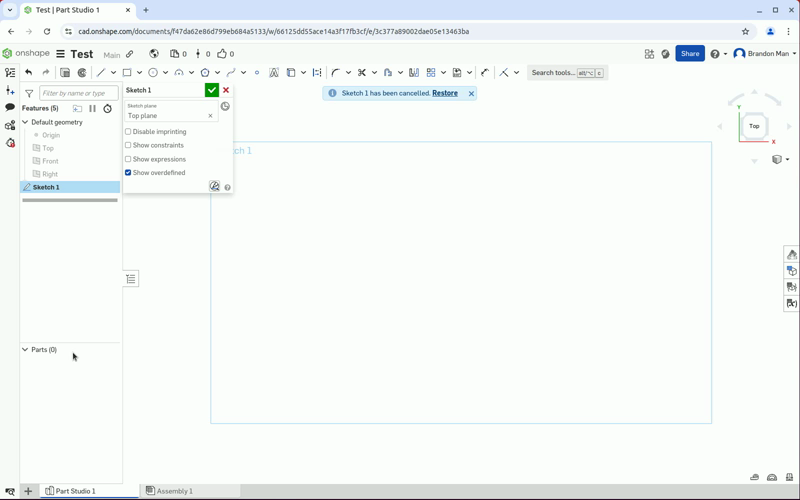
key(y)
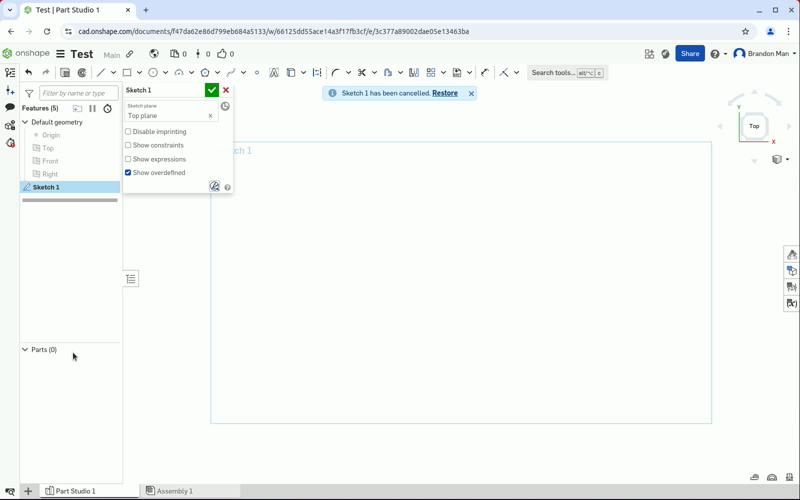
key(c)
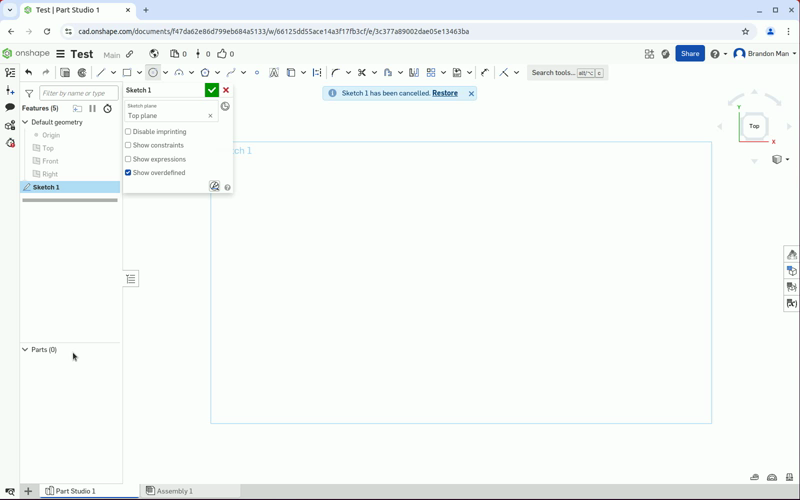
key_down(shift)
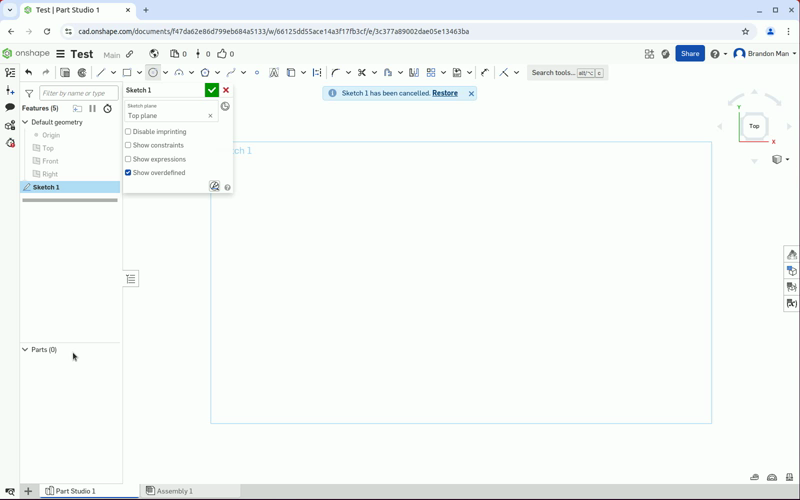
mouse_move(461, 282)
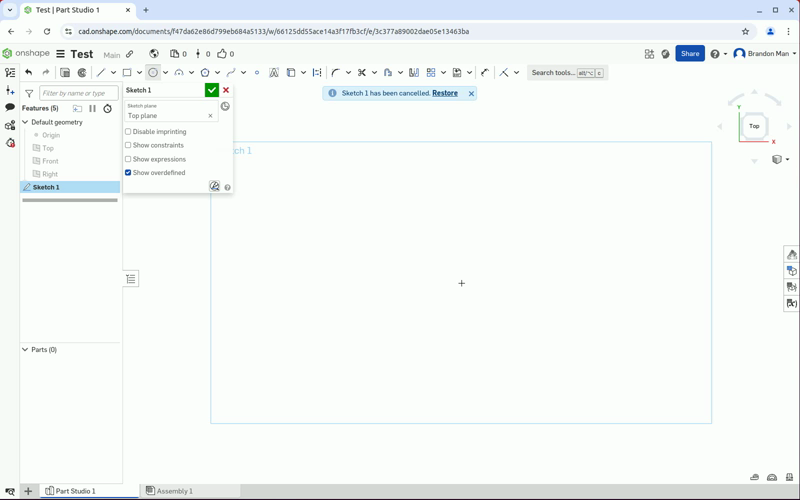
click(461, 282)
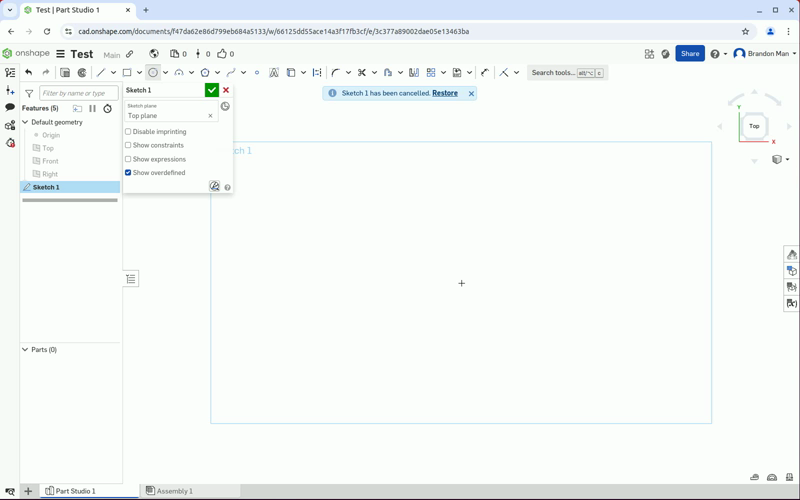
key_up(shift)
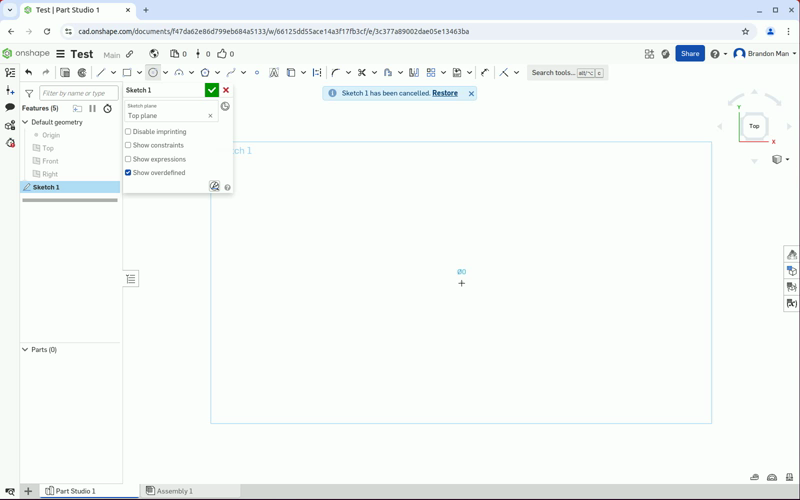
mouse_move(570, 282)
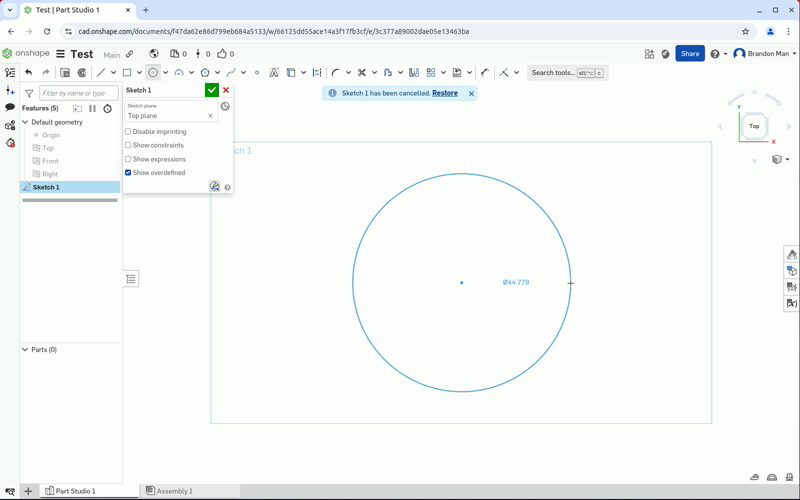
click(570, 282)
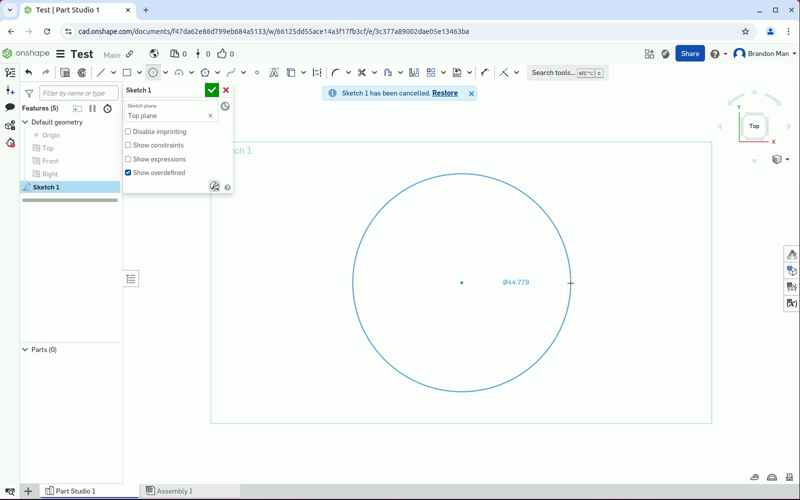
key(esc)
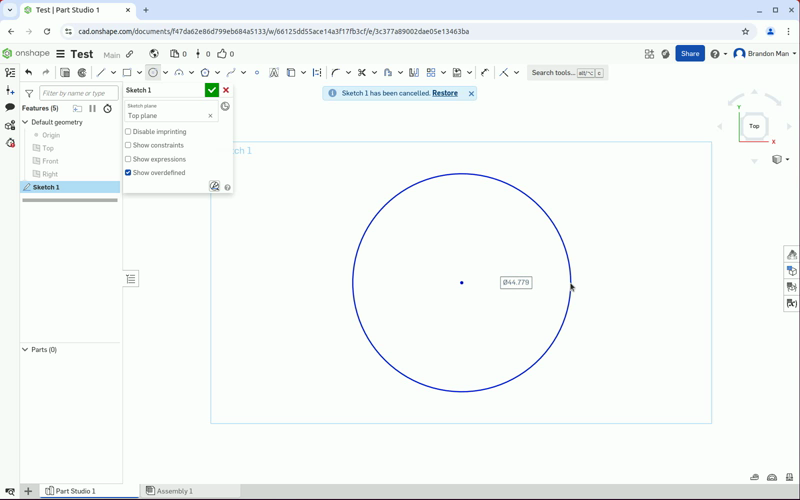
mouse_move(425, 304)
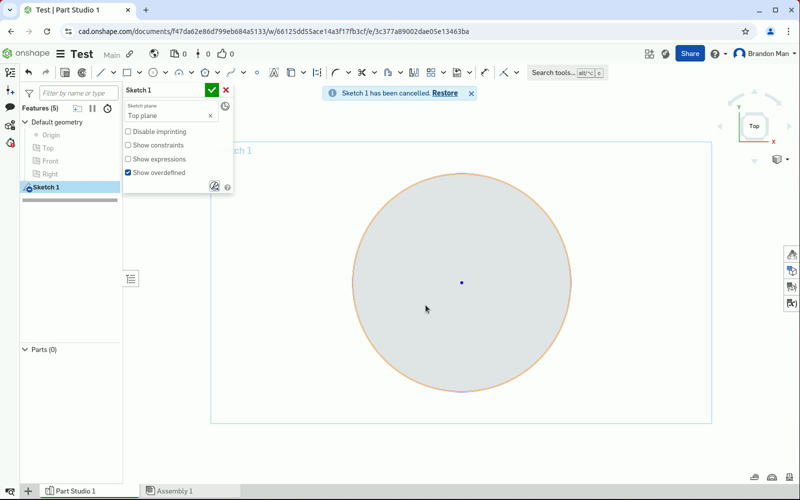
click(425, 304)
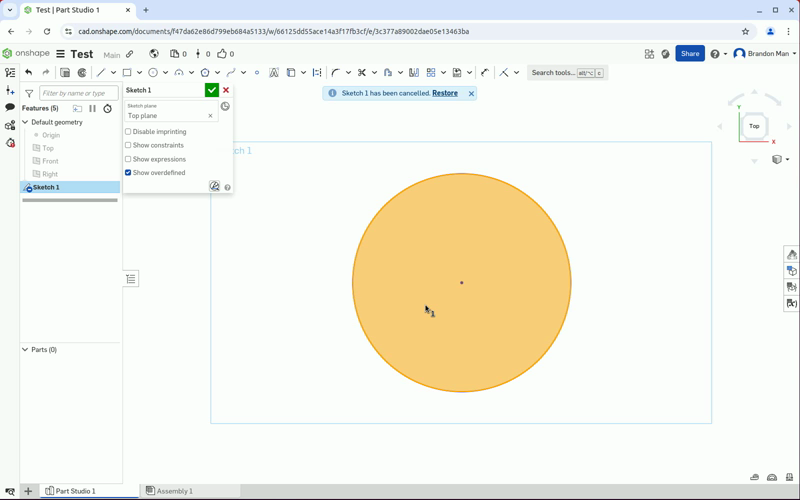
mouse_move(73, 352)
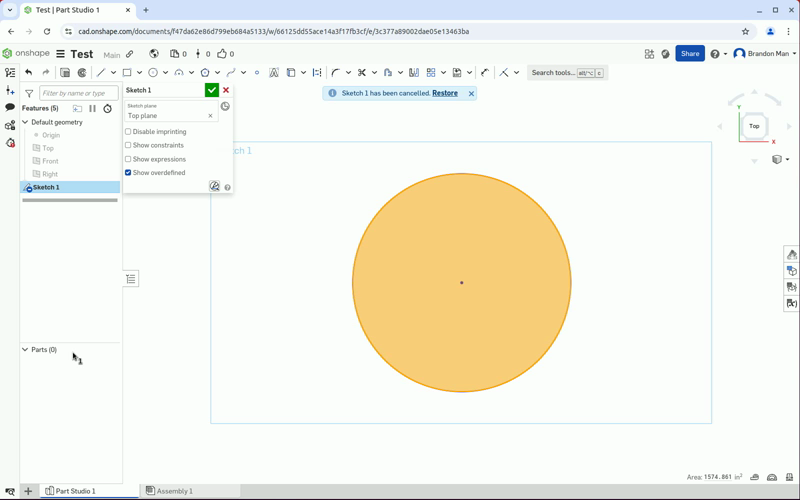
key(shift+y)
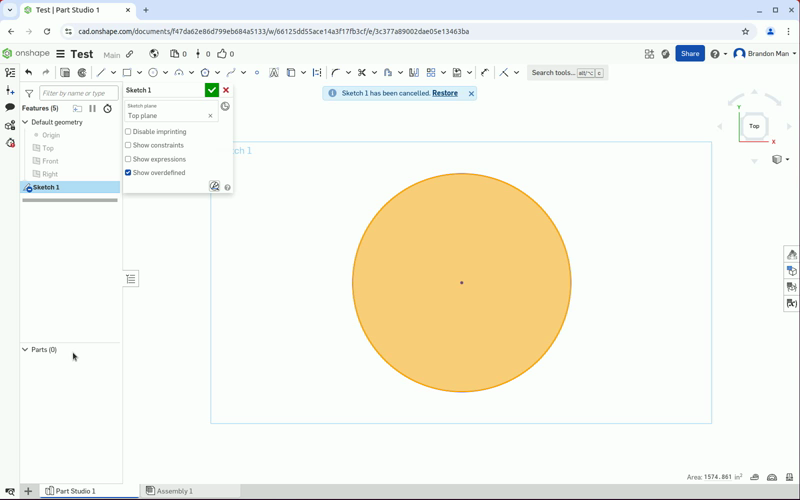
key(shift+e)
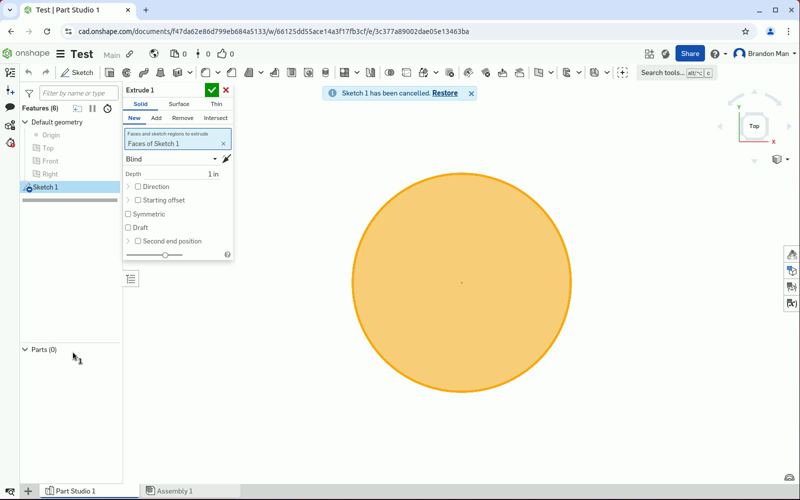
mouse_move(143, 106)
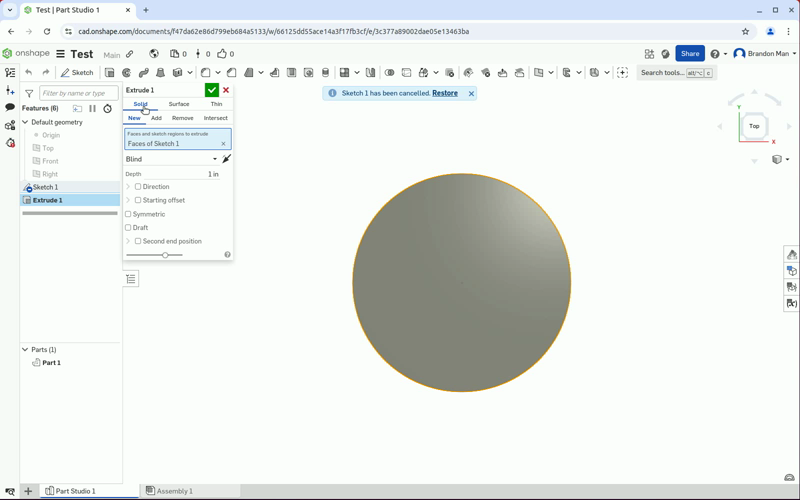
click(143, 106)
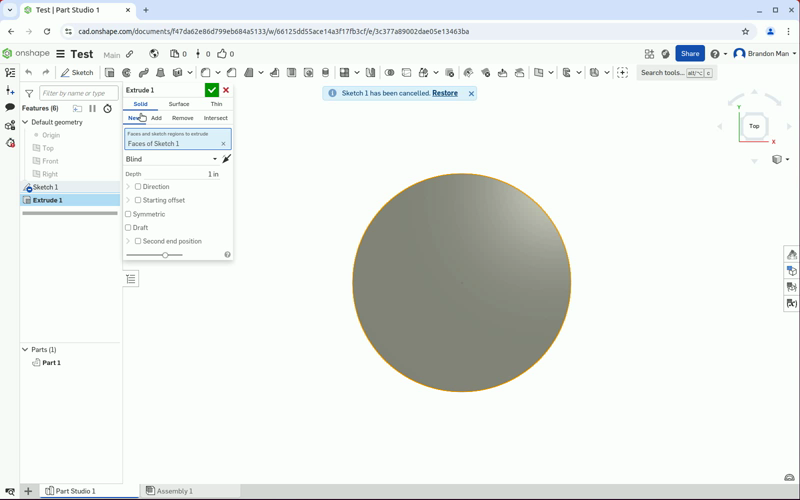
mouse_move(137, 120)
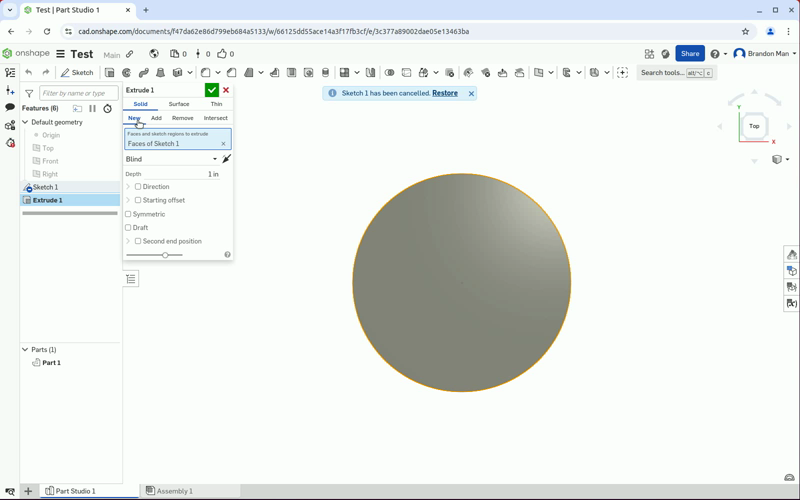
click(137, 120)
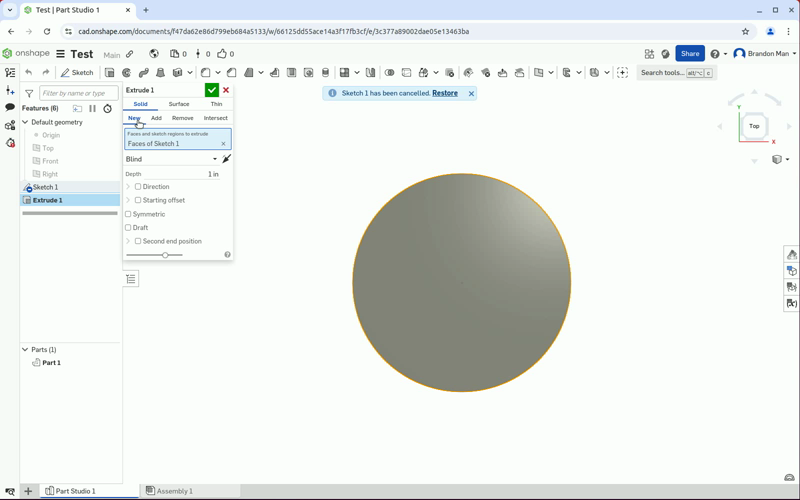
key(tab, 4)
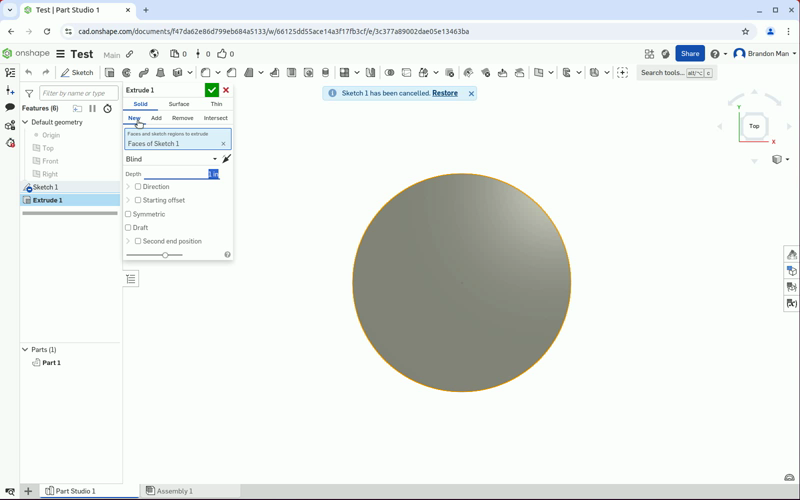
text(9.147)
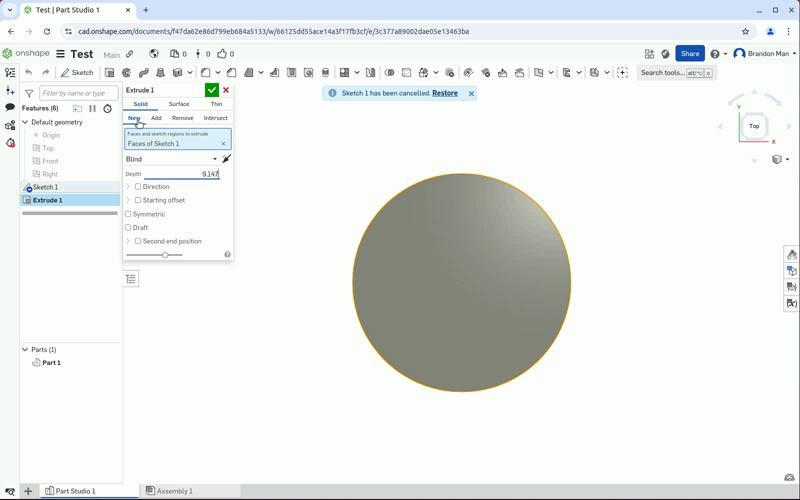
key(enter)
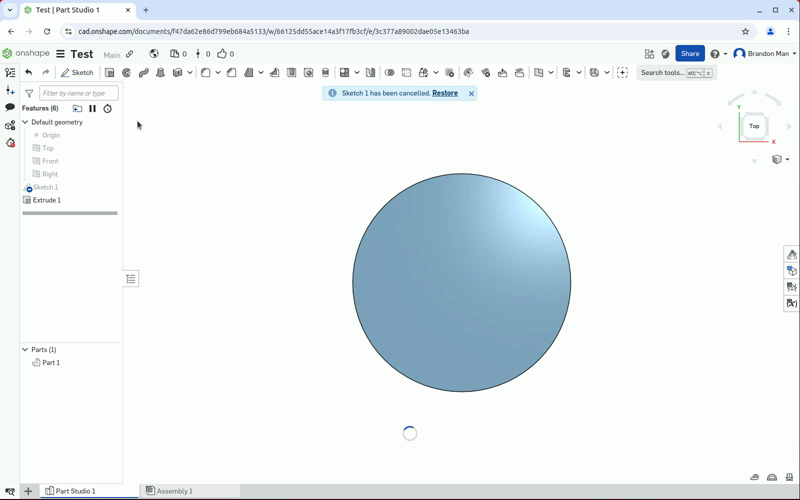
key(shift+h)
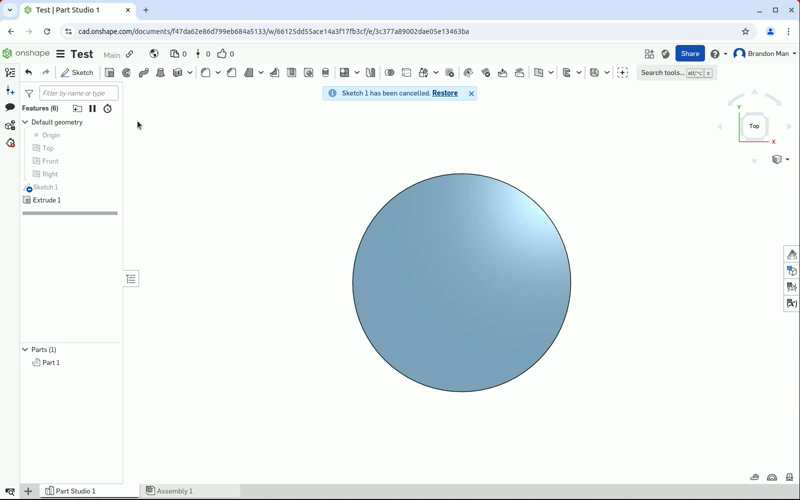
key(shift+h)
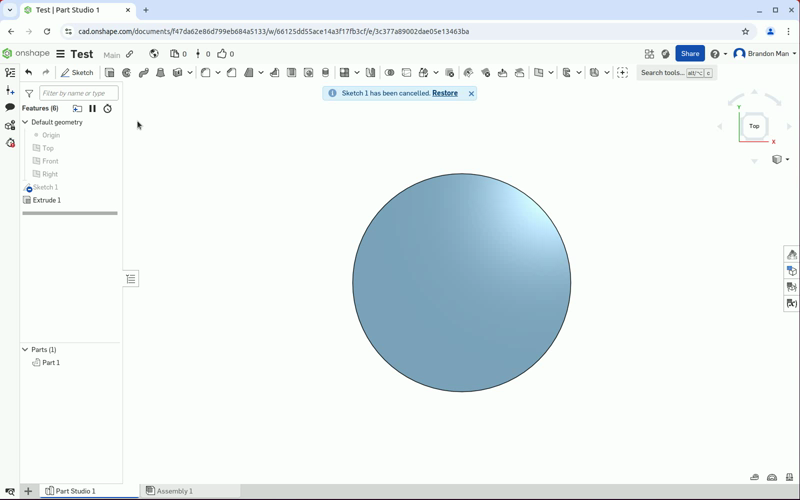
mouse_move(73, 189)
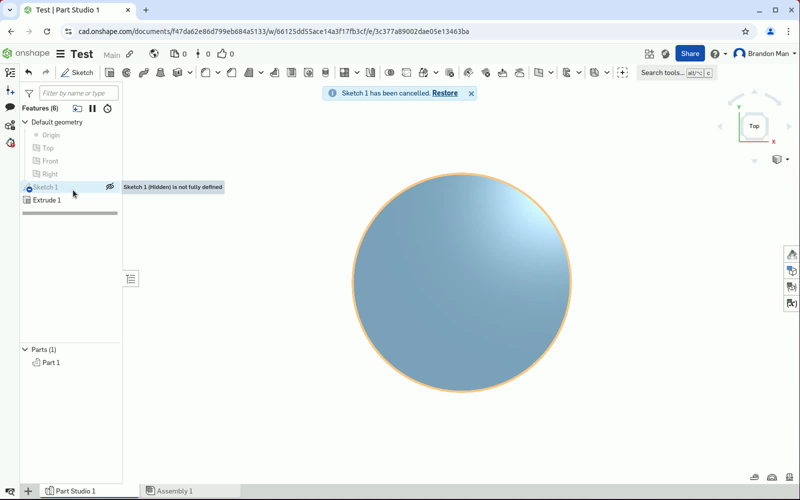
click(73, 189)
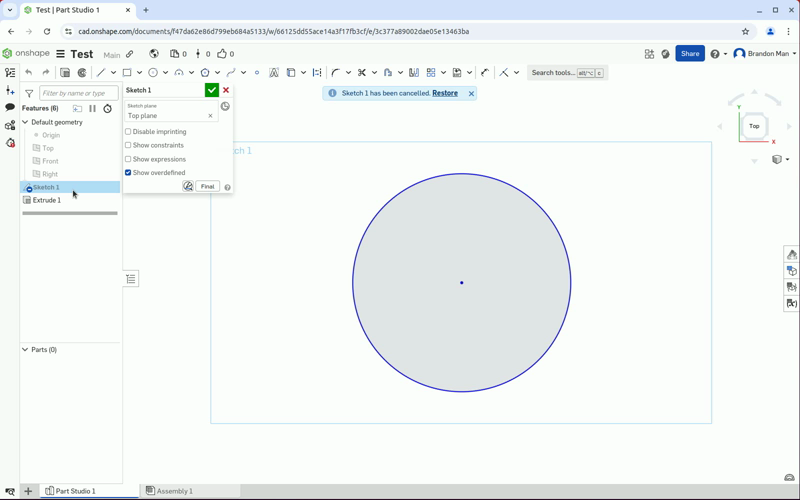
mouse_move(229, 92)
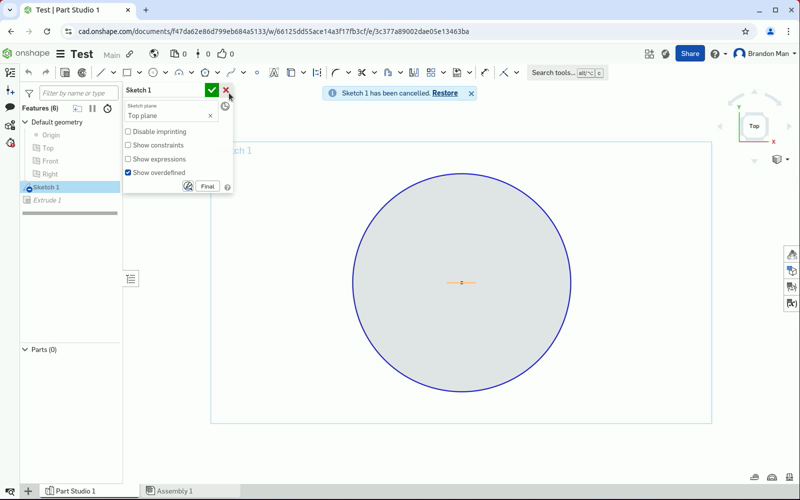
click(229, 92)
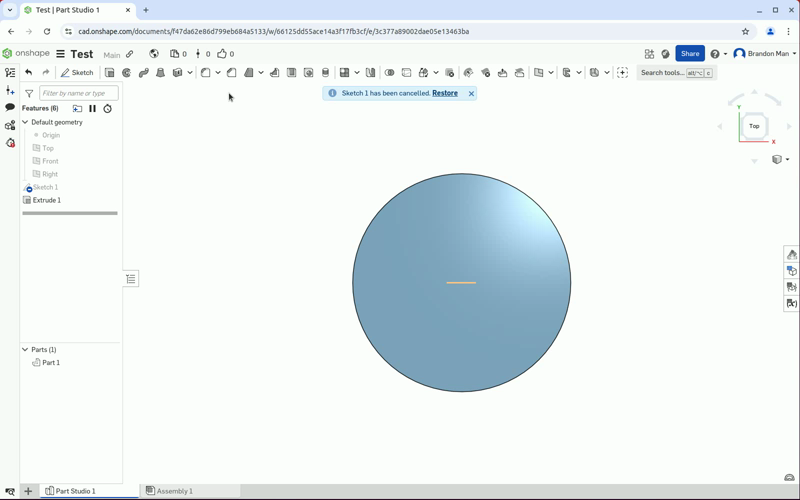
mouse_move(541, 75)
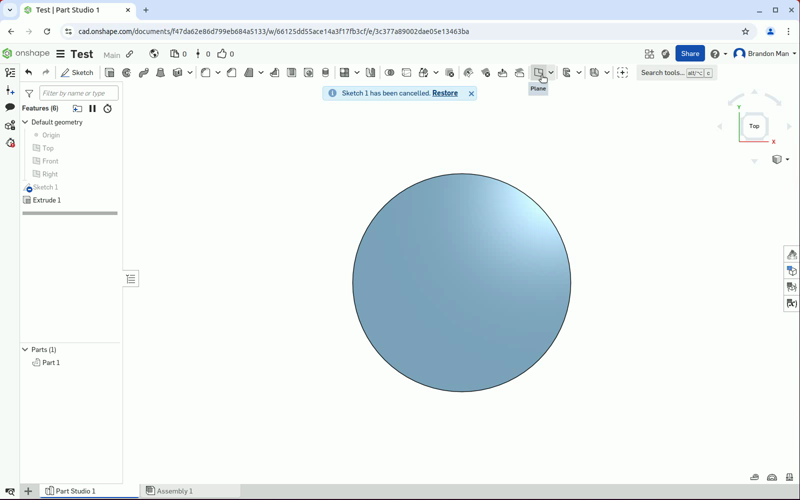
click(541, 75)
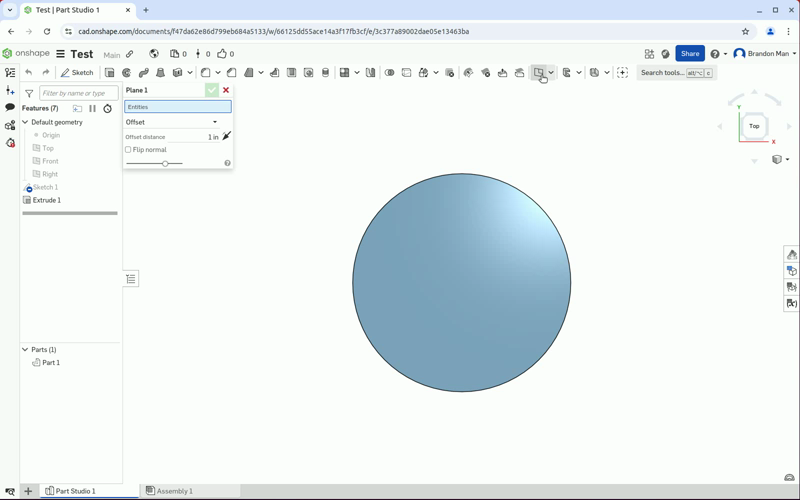
mouse_move(73, 150)
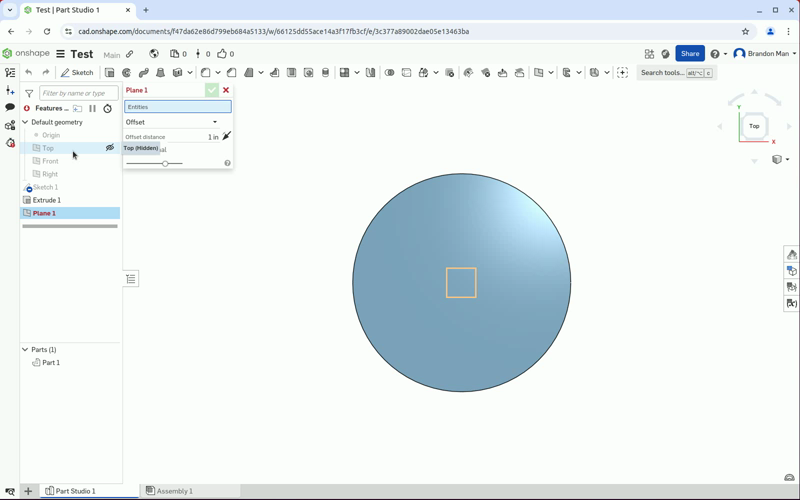
click(73, 150)
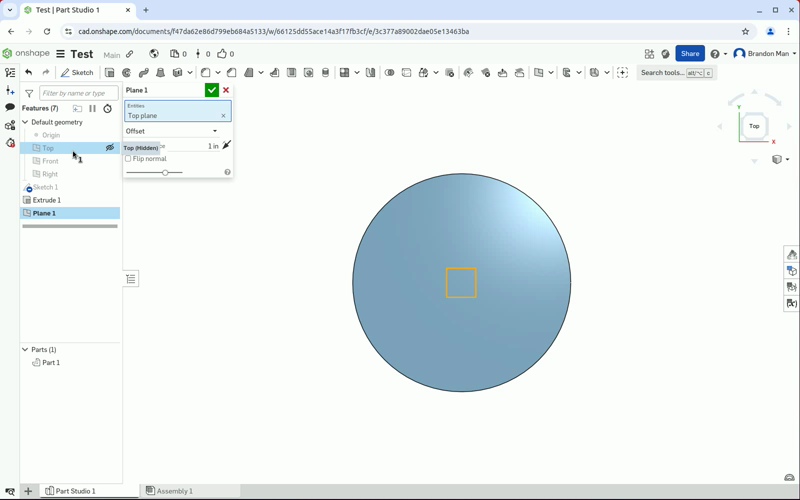
key(tab, 2)
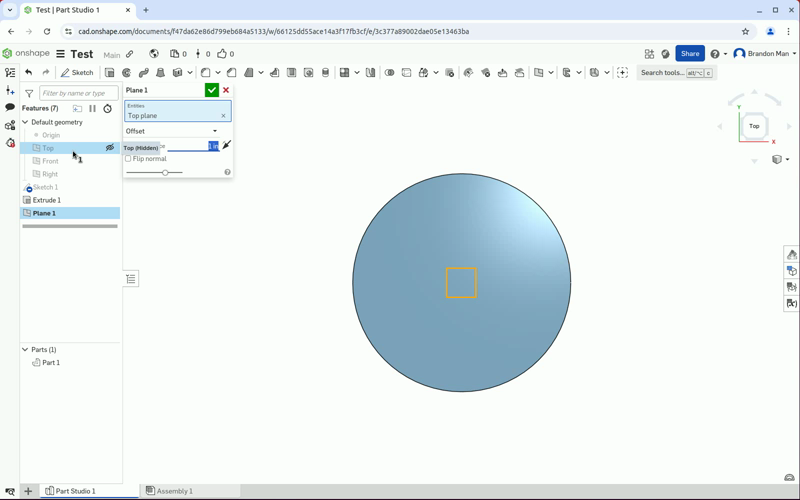
text(9.151)
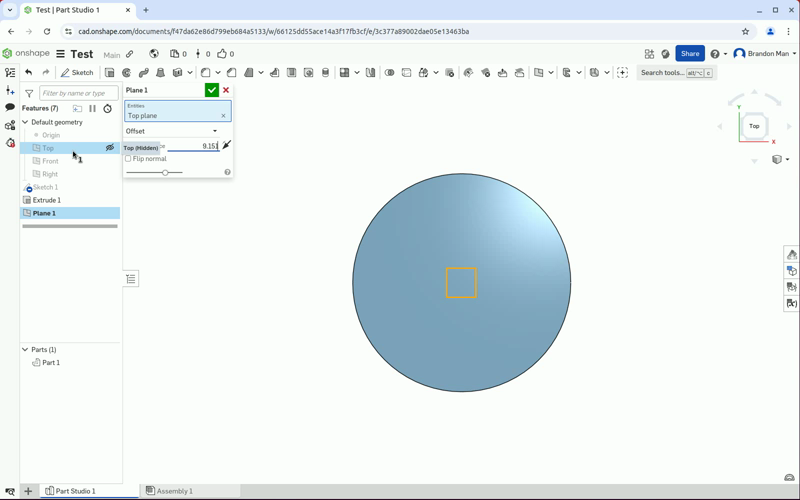
key(enter, 2)
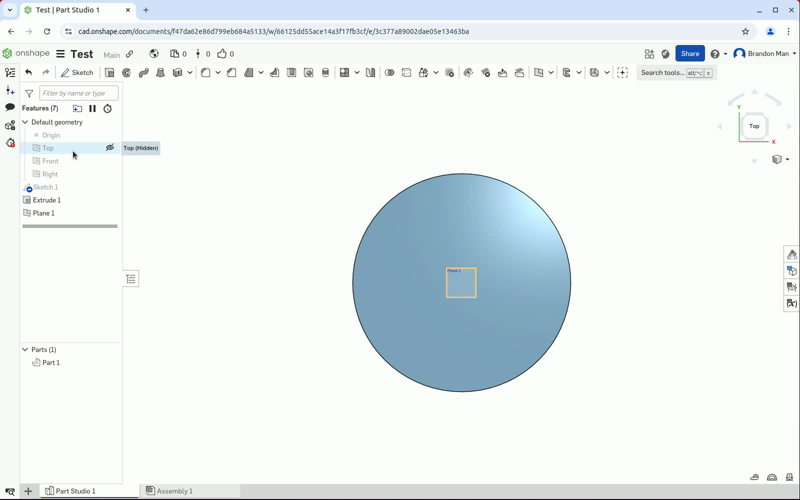
key(shift+s)
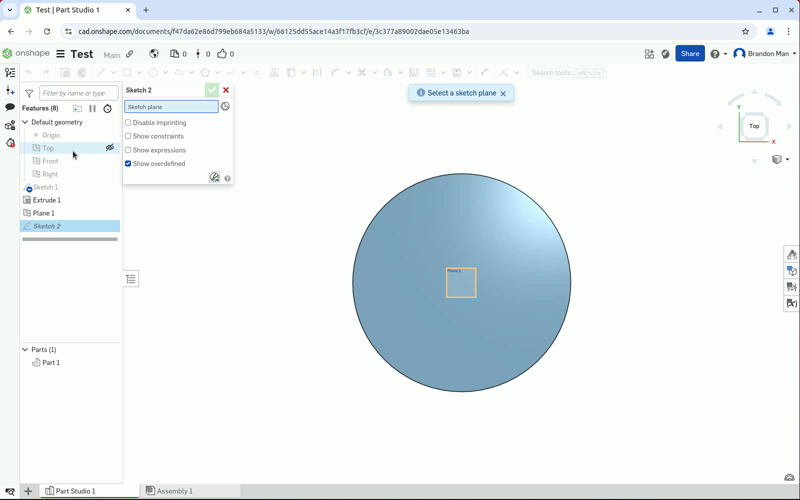
mouse_move(73, 215)
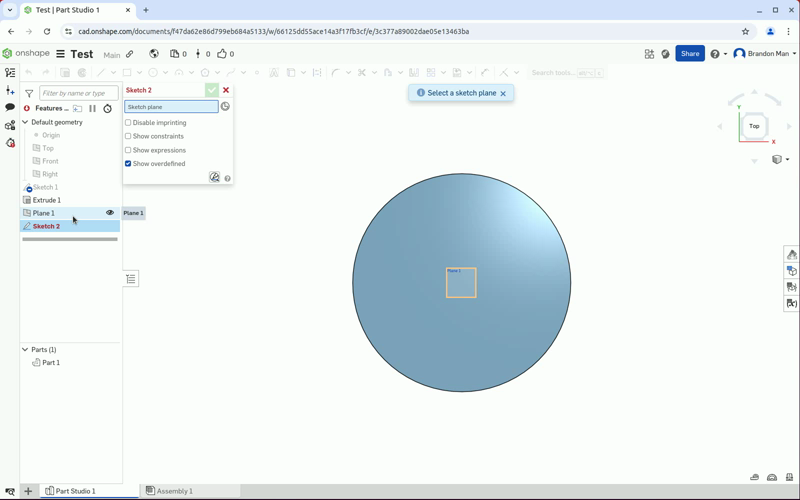
click(73, 215)
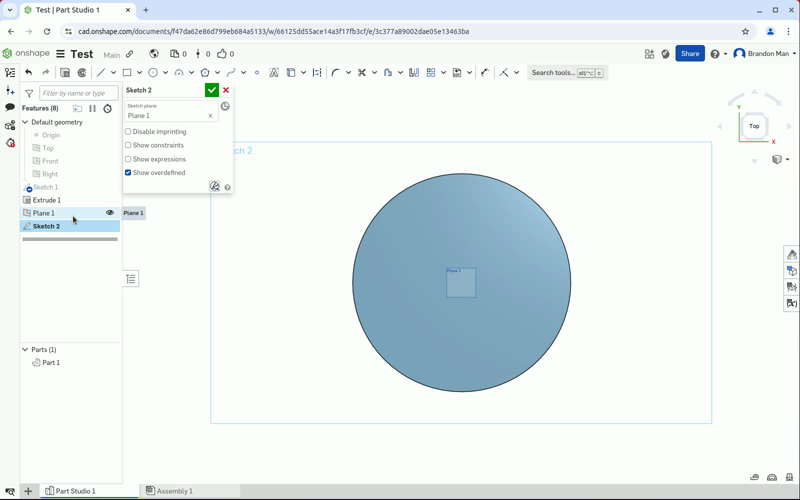
mouse_move(73, 352)
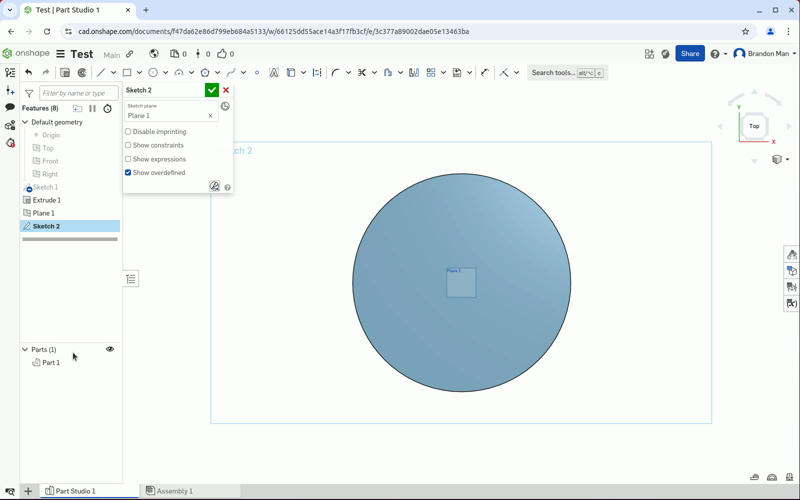
key(y)
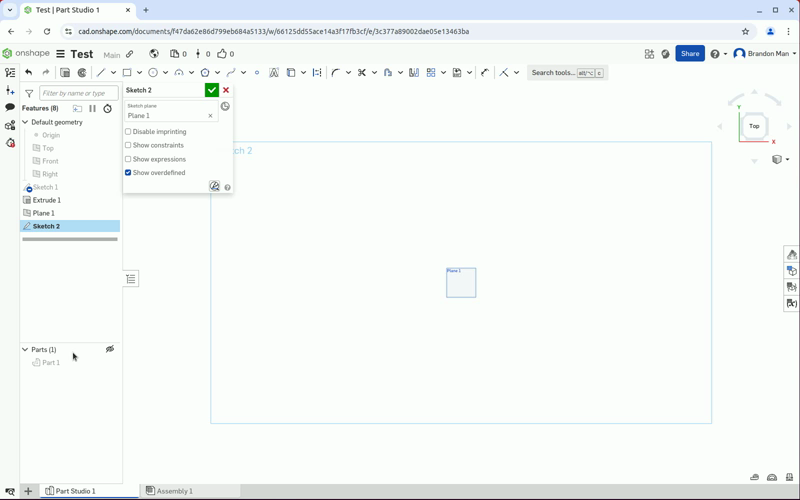
key(c)
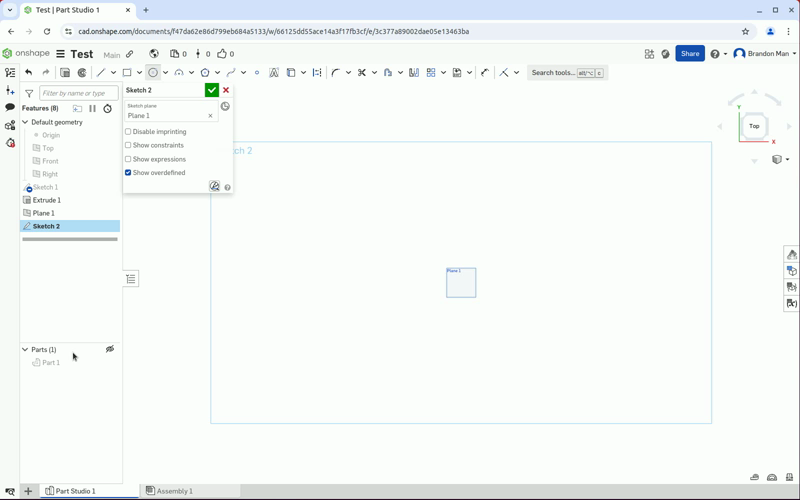
key_down(shift)
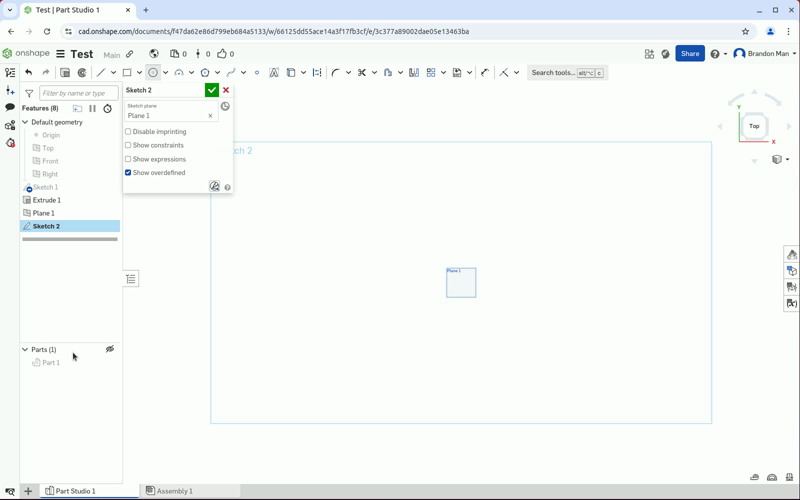
mouse_move(461, 282)
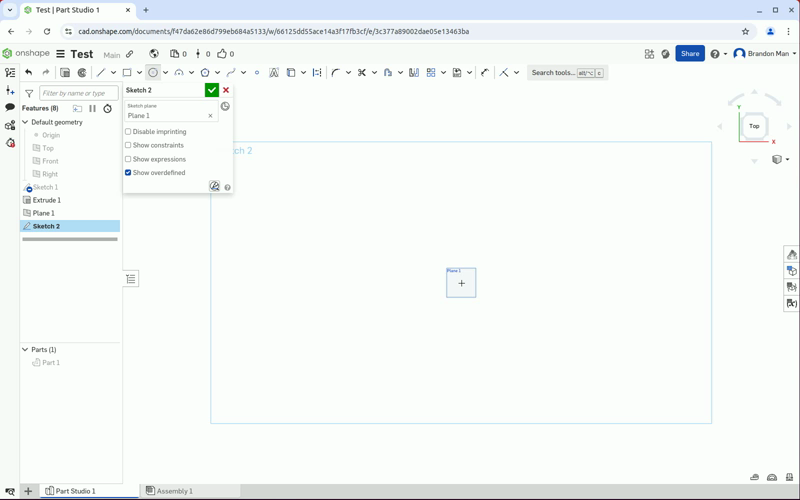
click(461, 282)
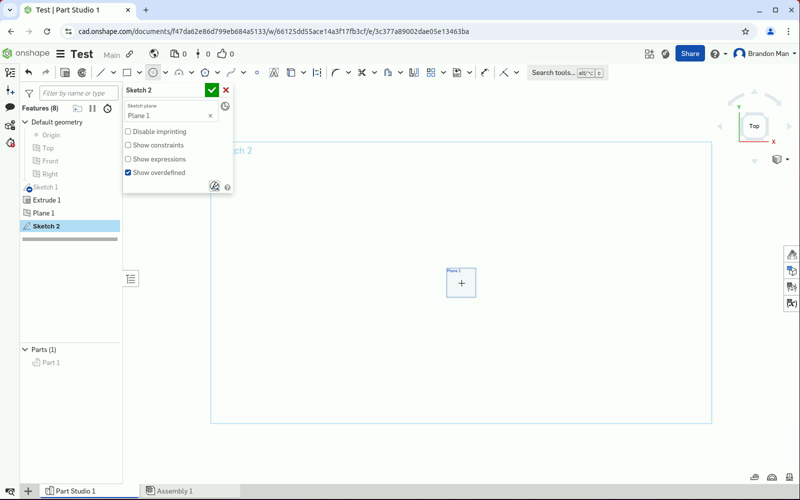
key_up(shift)
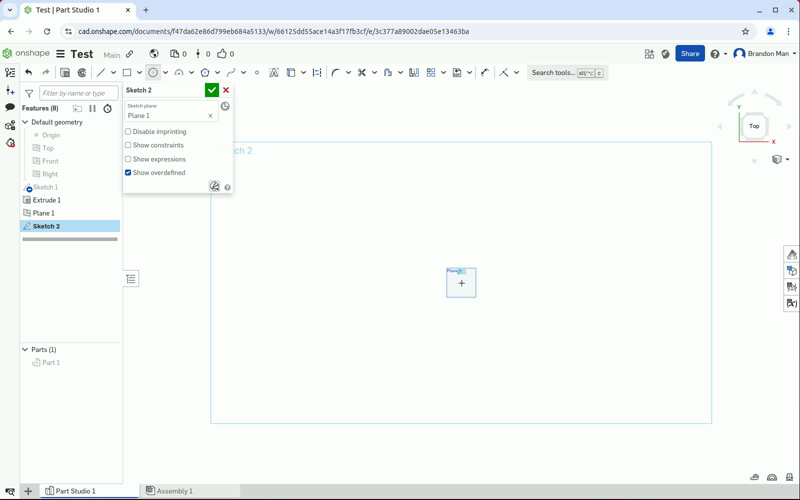
mouse_move(537, 282)
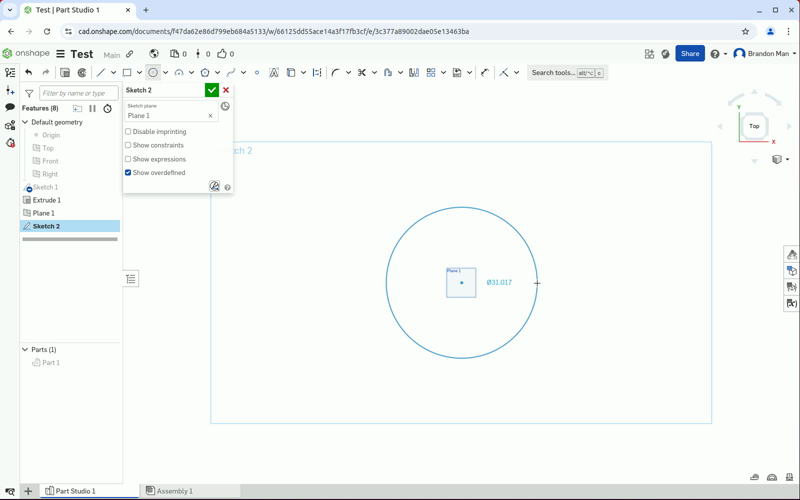
click(537, 282)
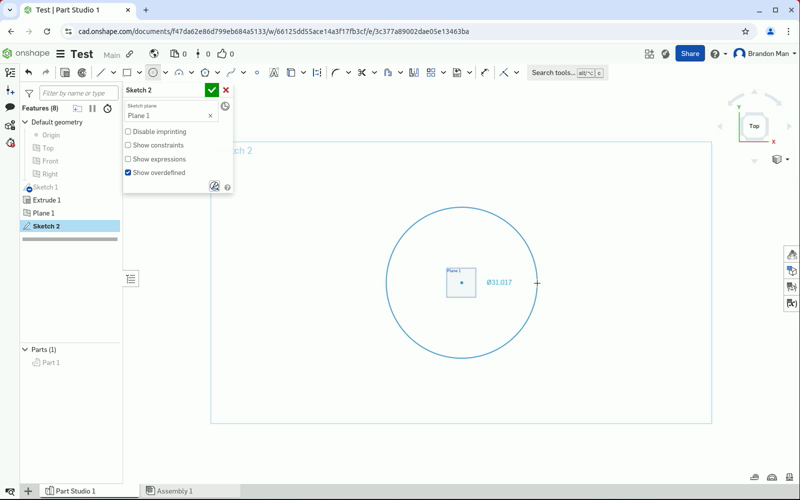
key(esc)
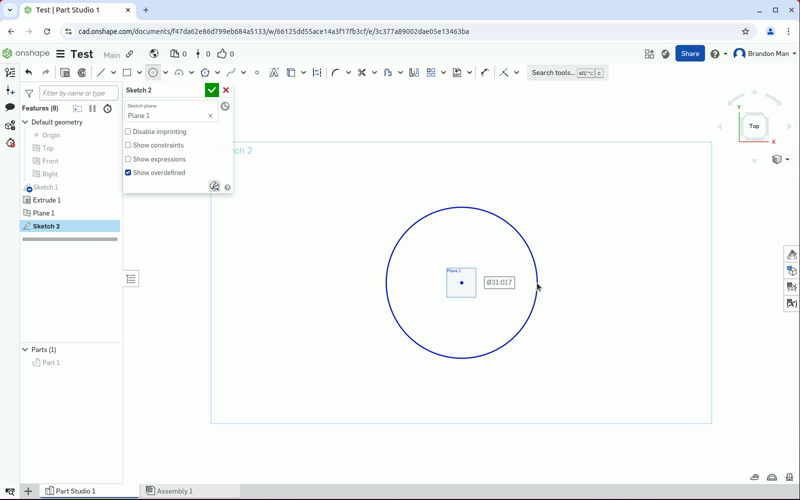
mouse_move(429, 284)
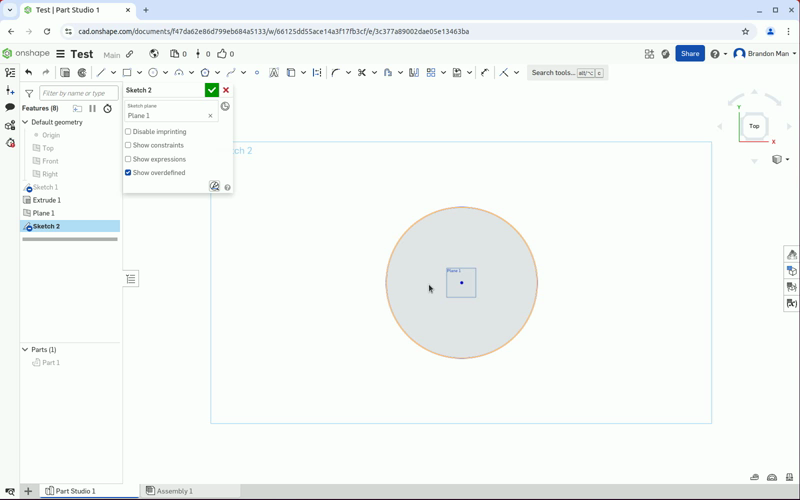
click(429, 284)
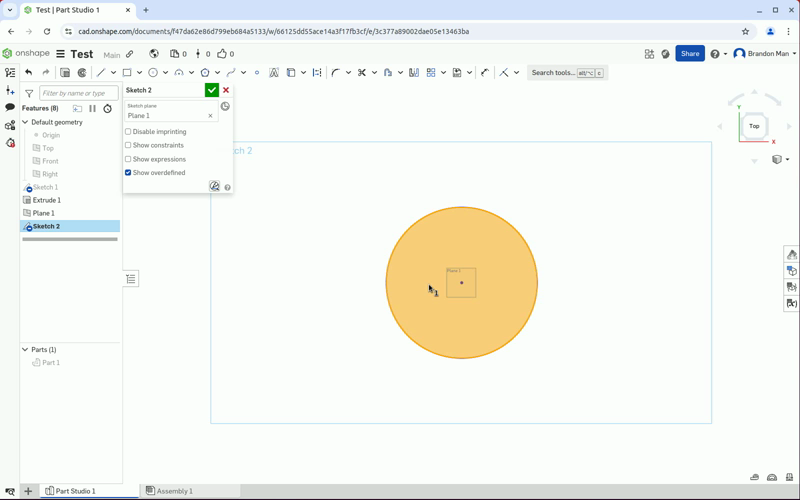
mouse_move(73, 352)
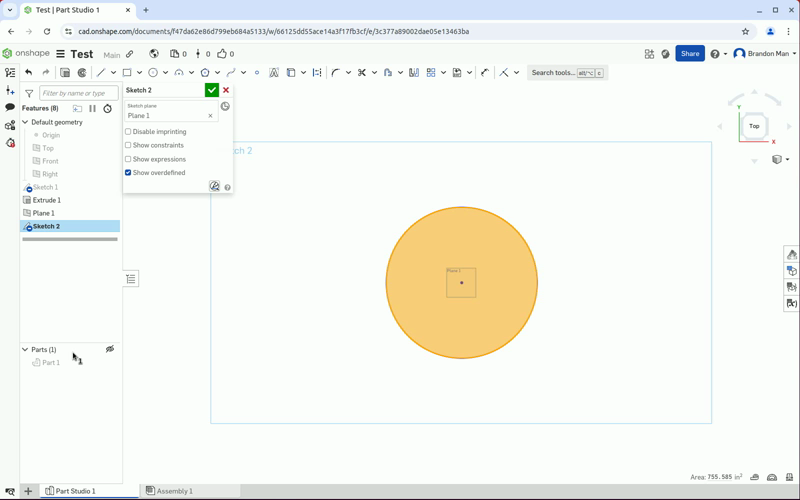
key(shift+y)
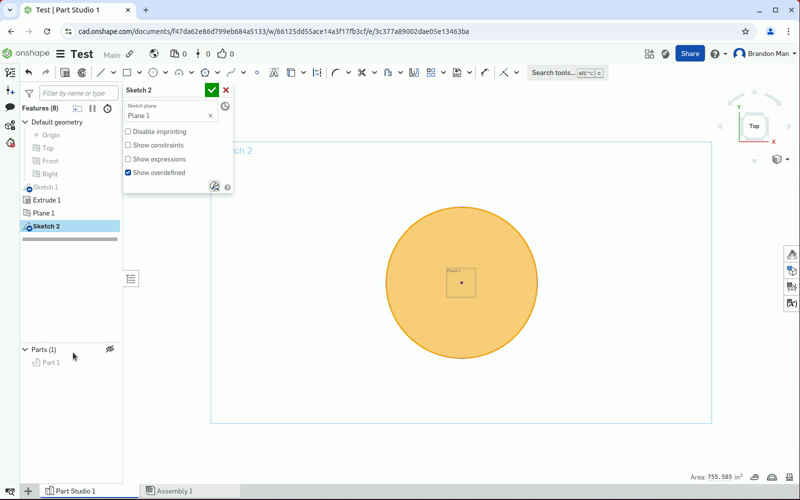
key(shift+e)
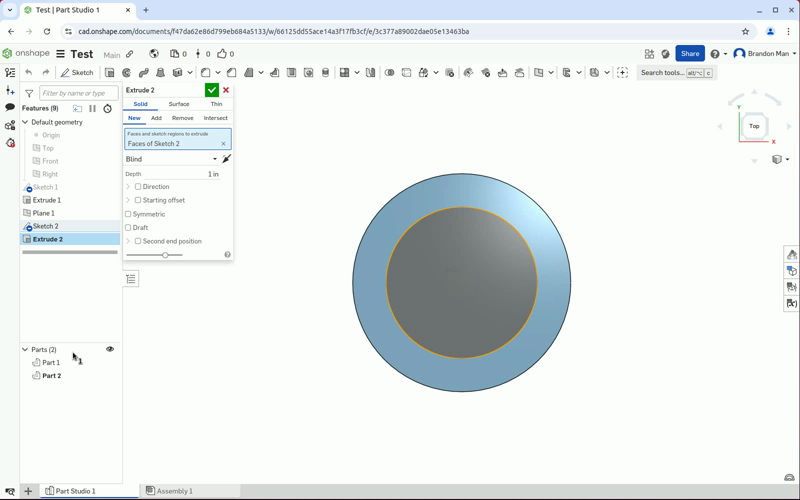
mouse_move(143, 106)
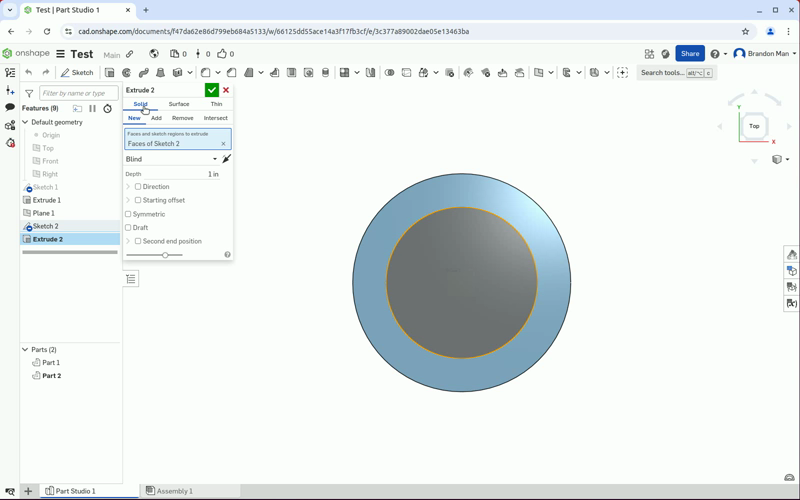
click(143, 106)
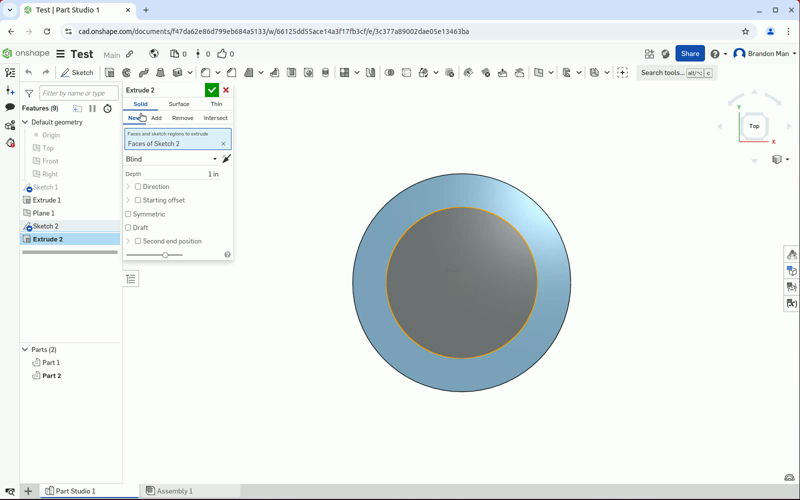
mouse_move(137, 120)
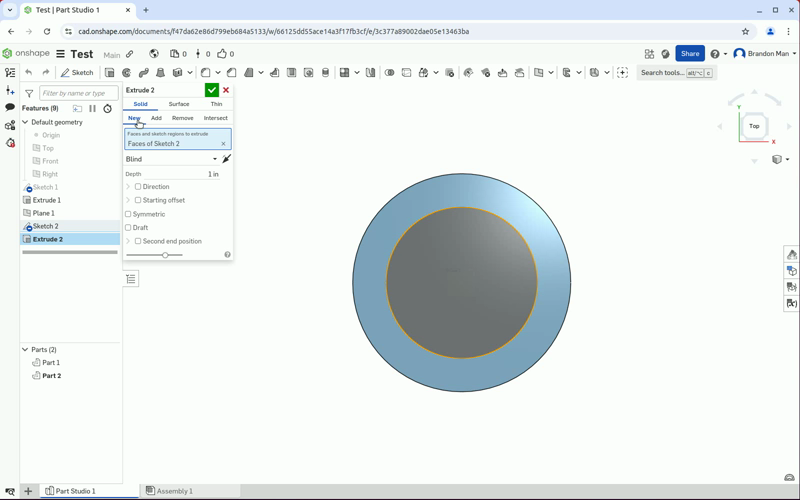
click(137, 120)
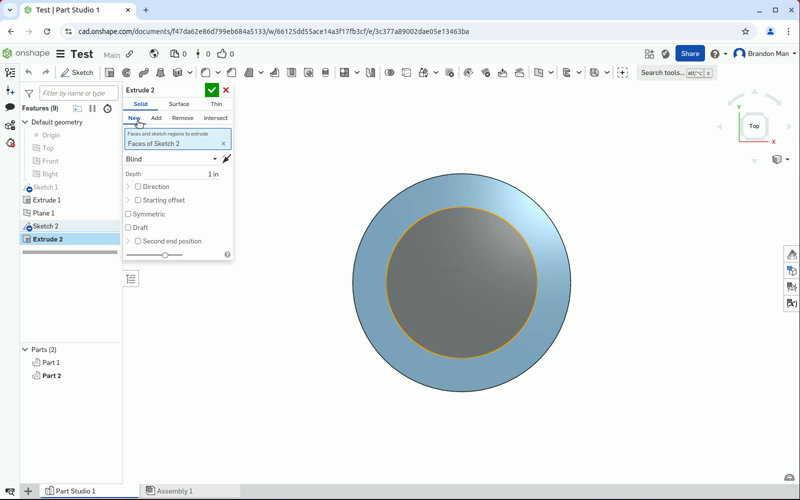
key(tab, 4)
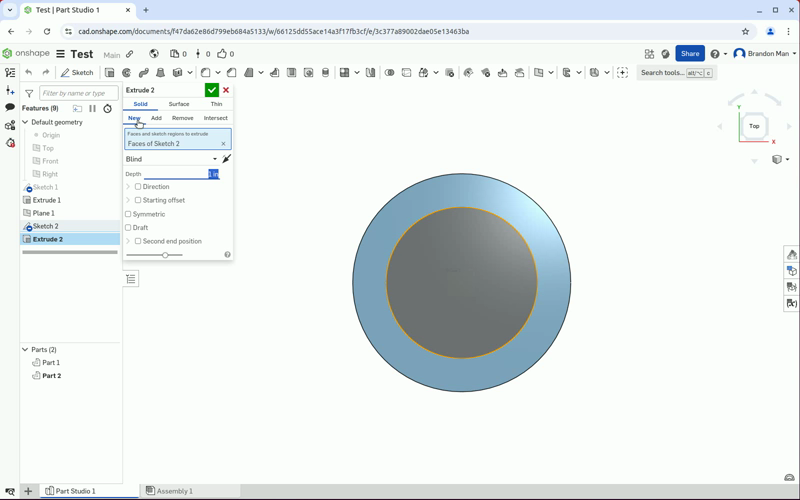
text(13.961)
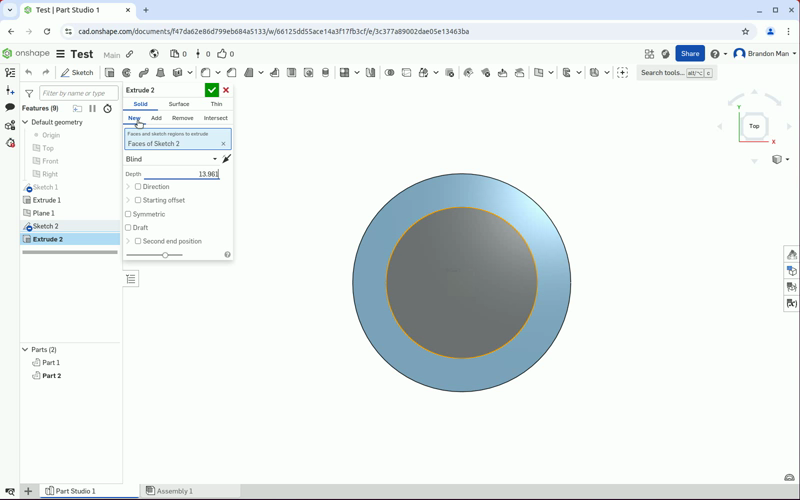
key(enter)
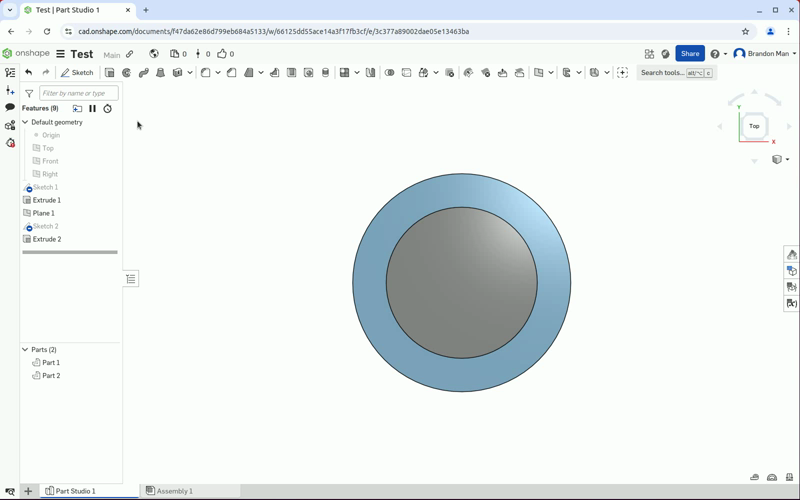
key(shift+h)
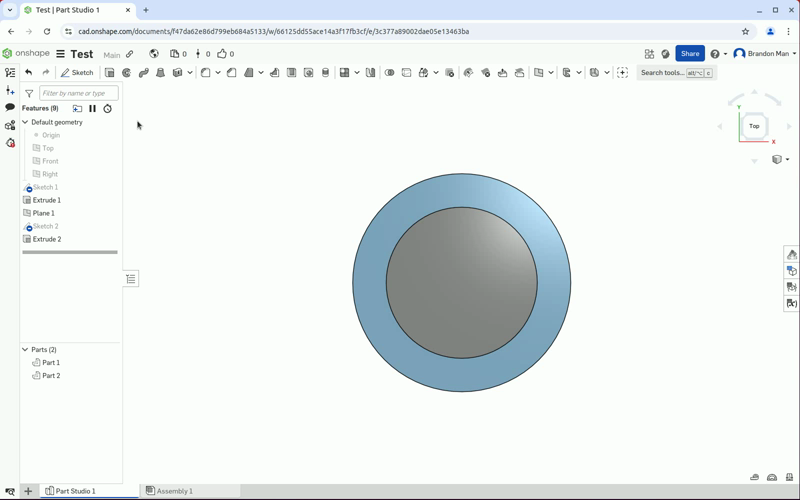
key(shift+h)
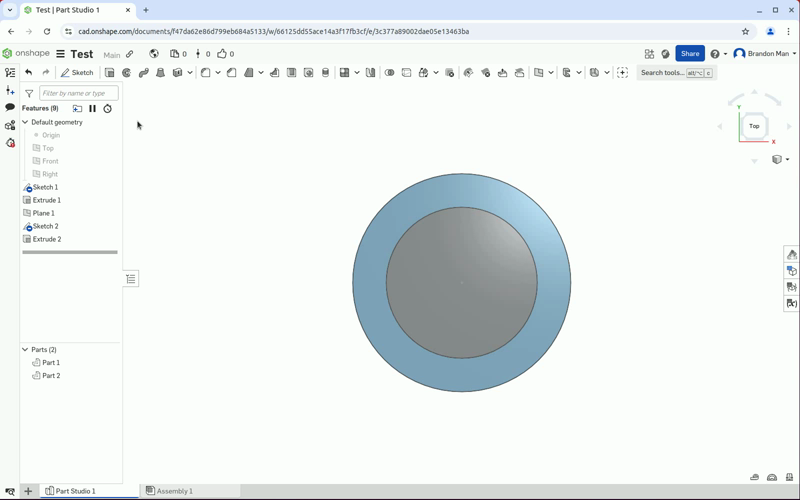
key(shift+7)
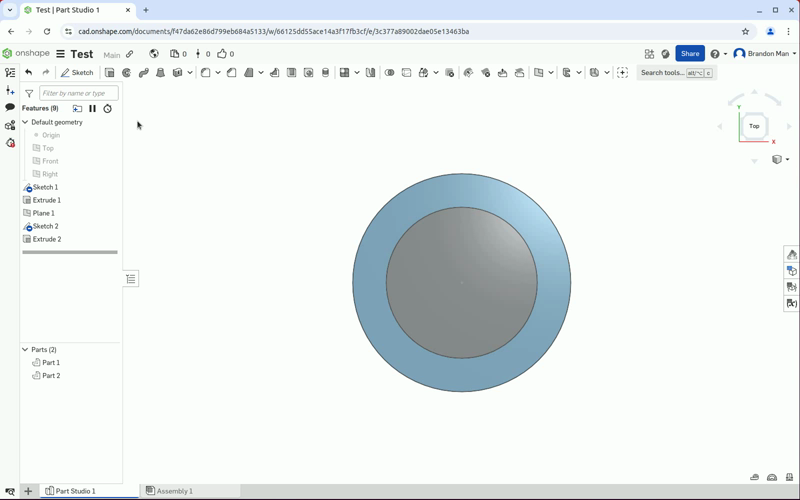
key(up, 3)
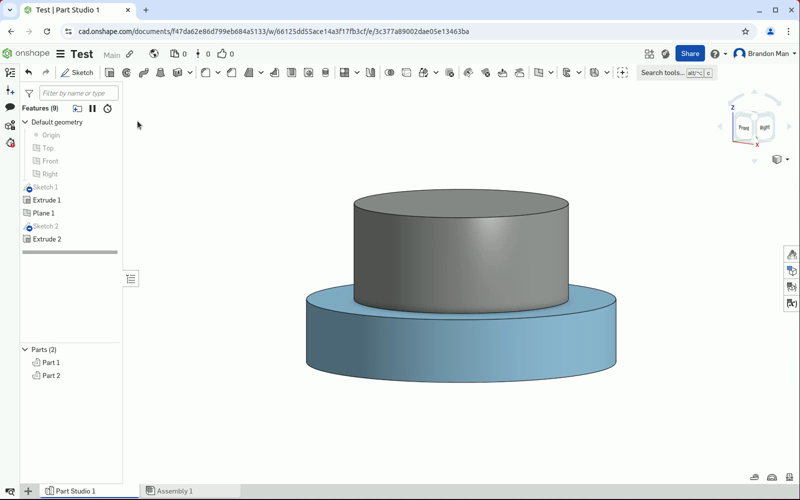
key(left, 3)
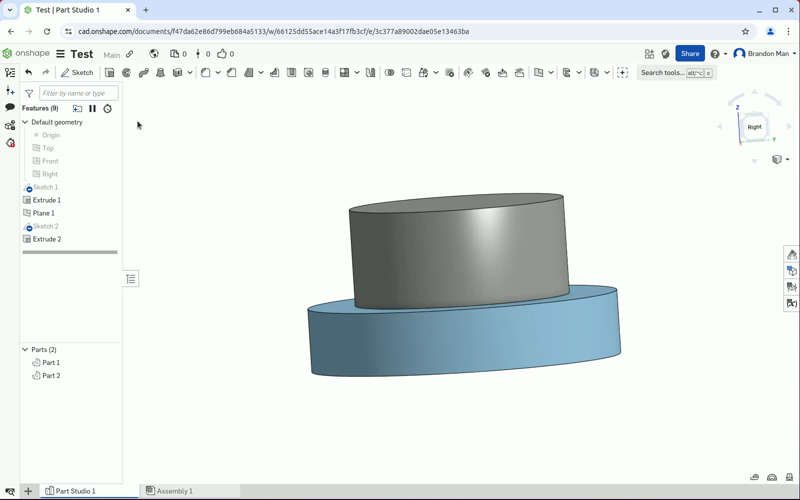
key(right, 3)
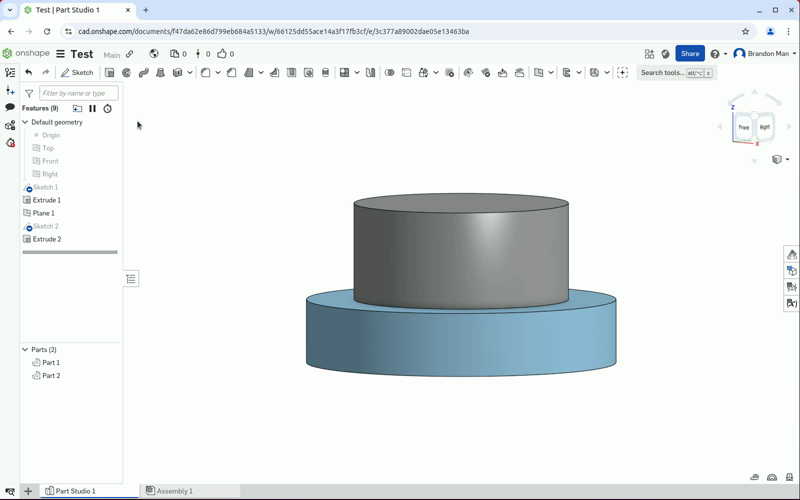
key(down, 3)
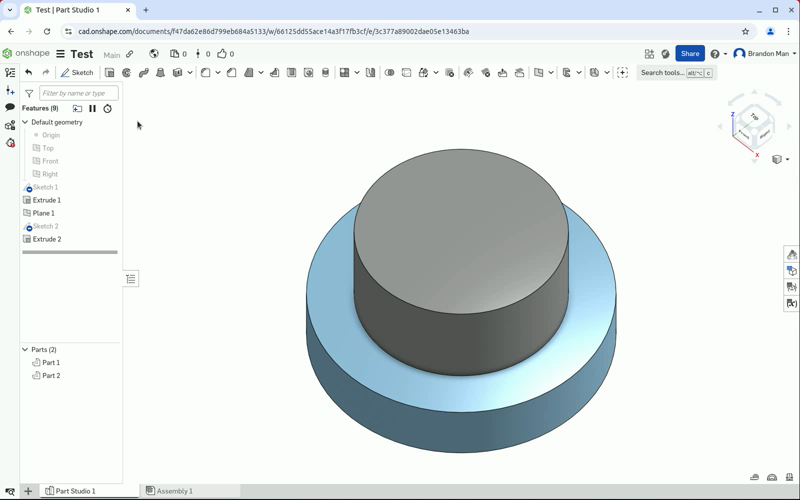
mouse_move(73, 189)
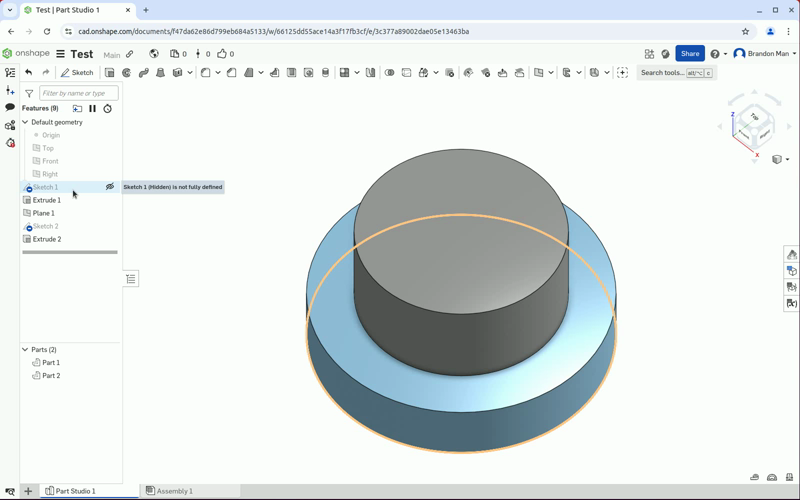
click(73, 189)